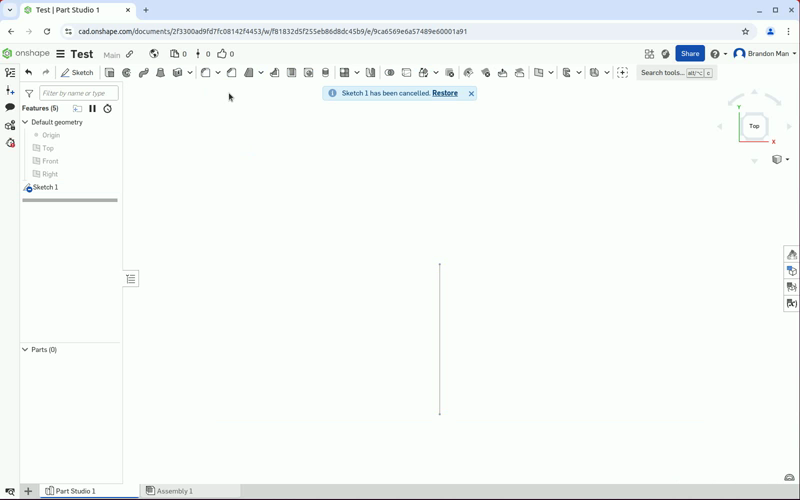
key(shift+h)
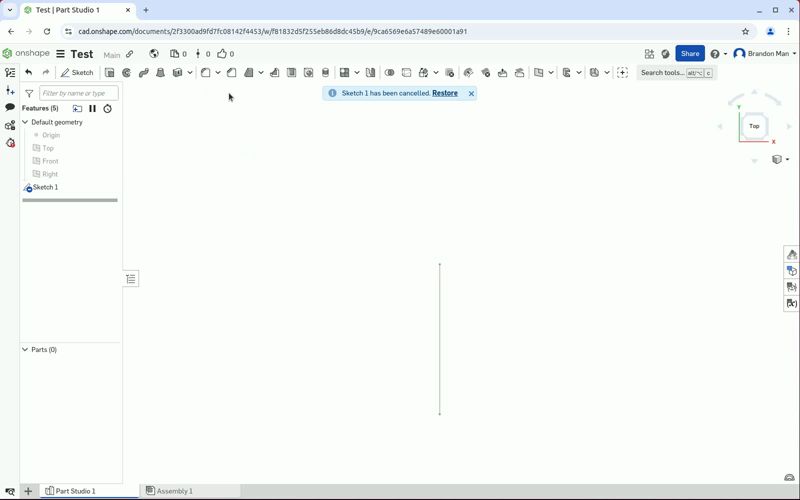
key(shift+s)
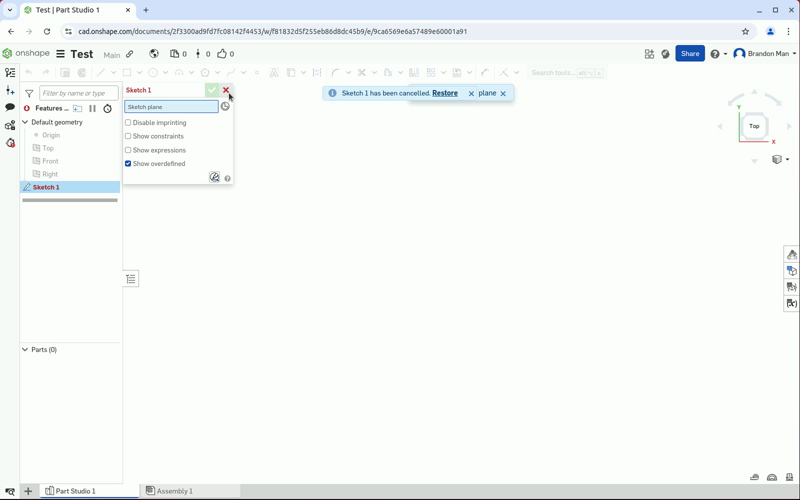
mouse_move(73, 150)
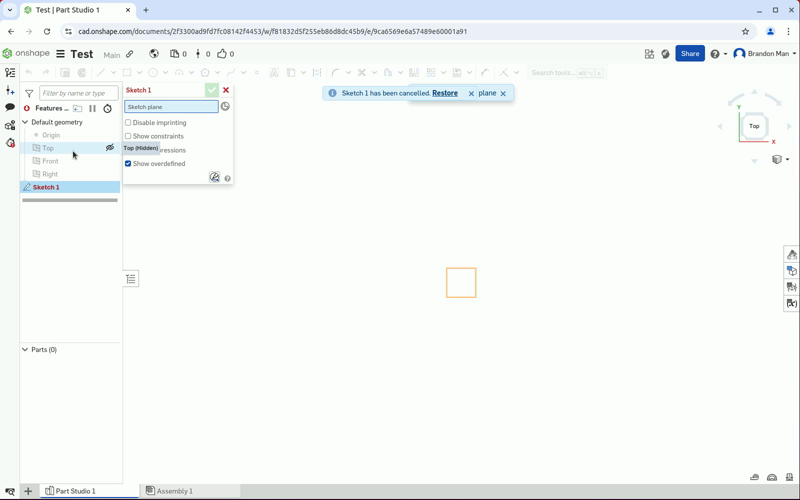
click(73, 150)
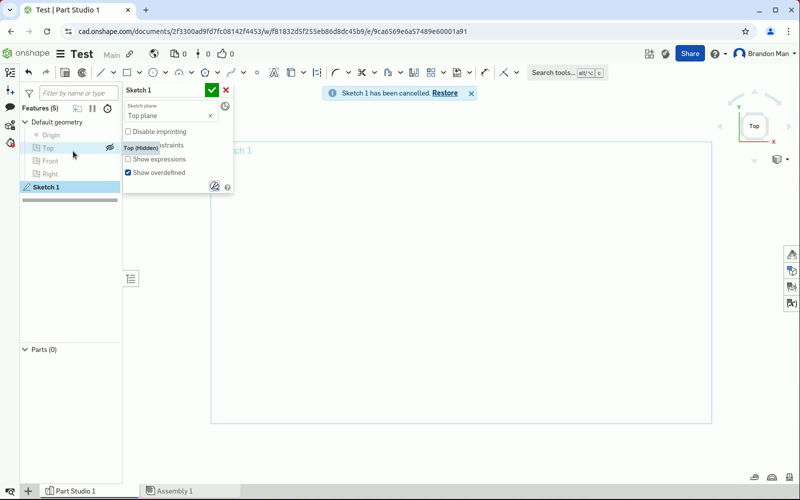
mouse_move(73, 352)
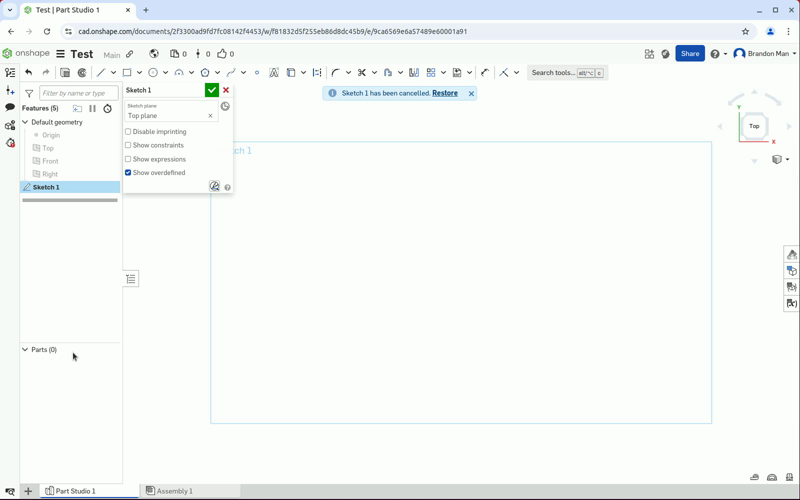
key(y)
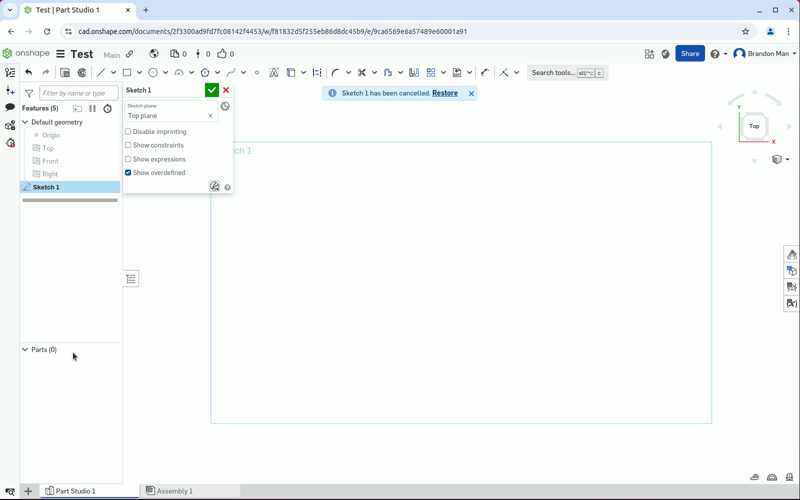
key(c)
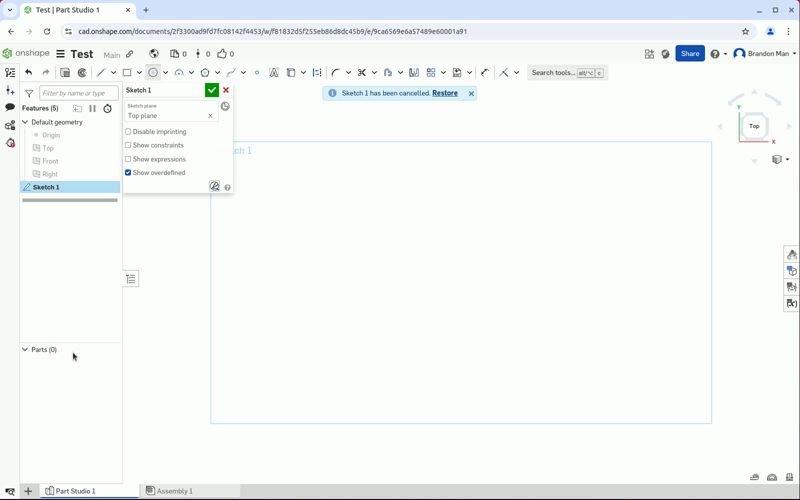
key_down(shift)
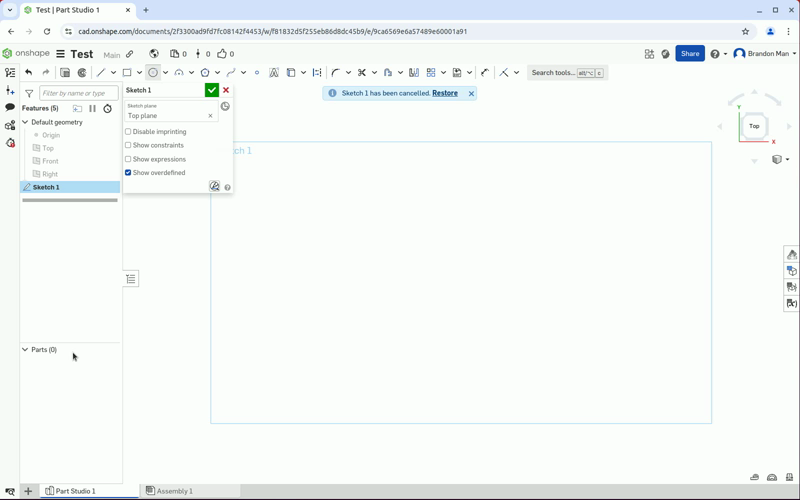
mouse_move(460, 282)
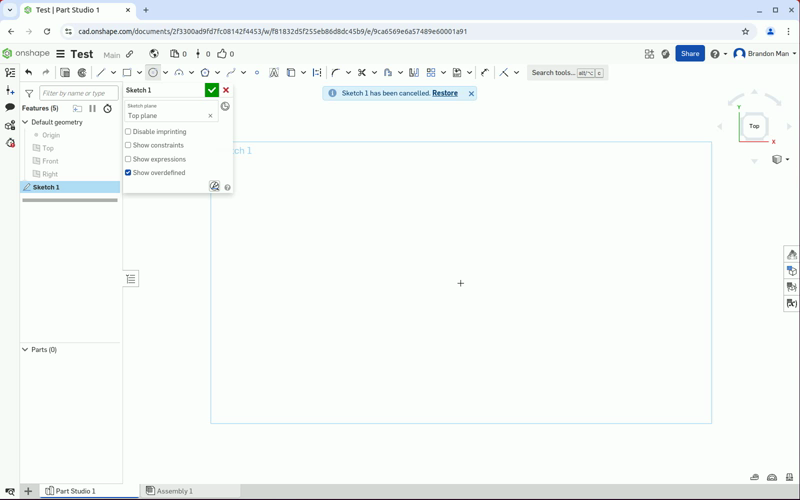
click(460, 282)
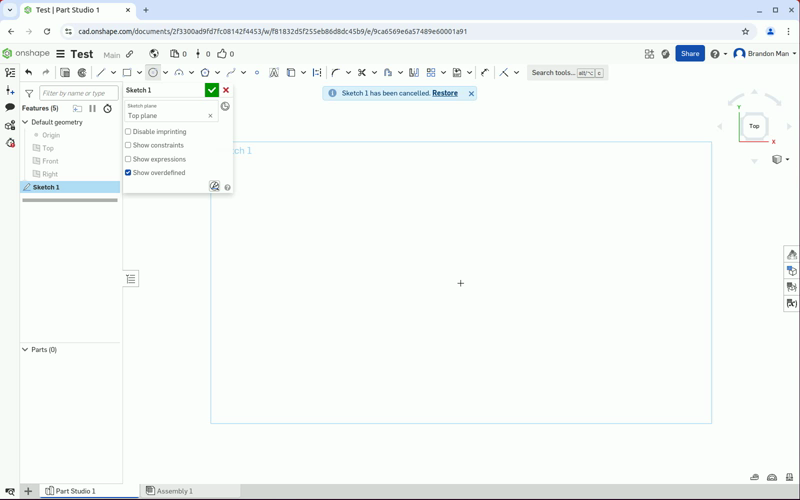
key_up(shift)
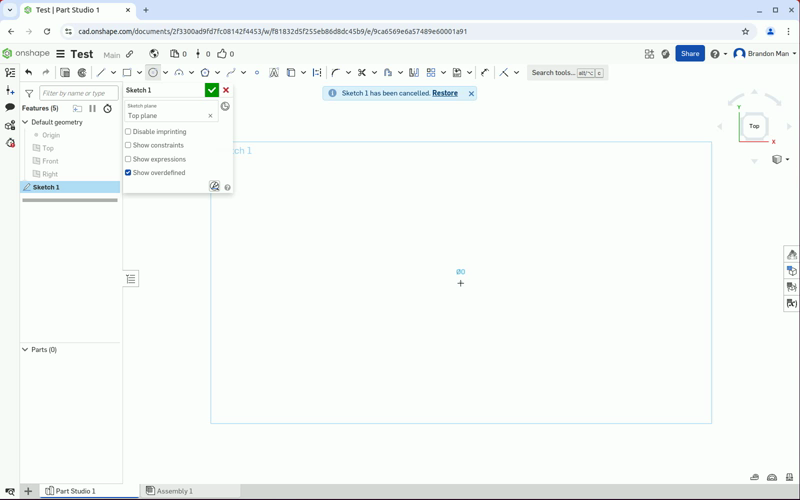
mouse_move(506, 282)
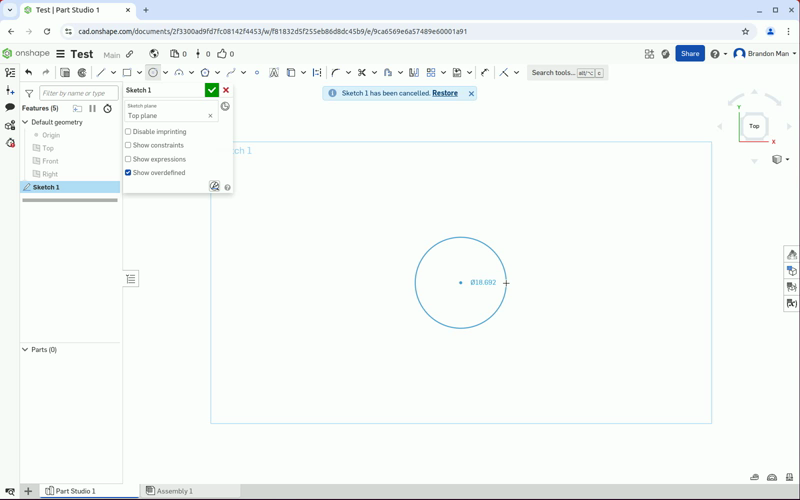
click(506, 282)
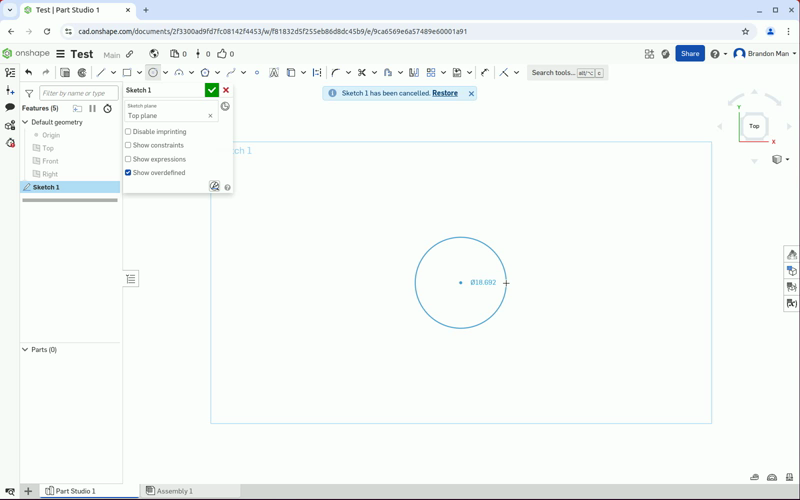
key(esc)
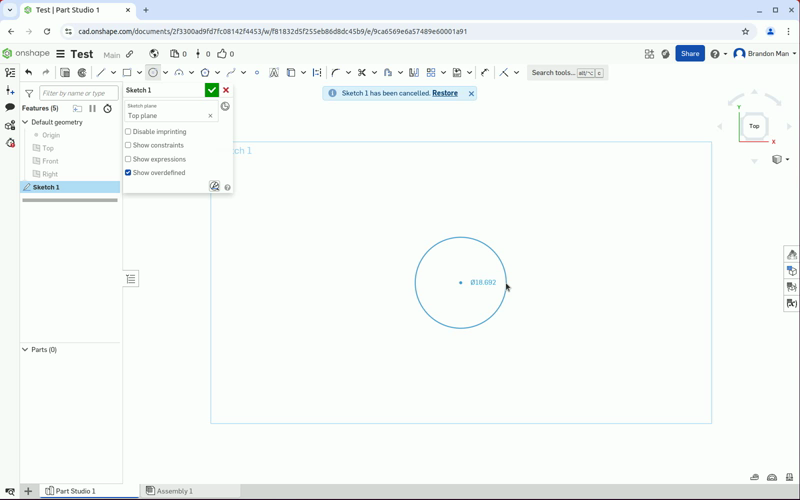
mouse_move(448, 294)
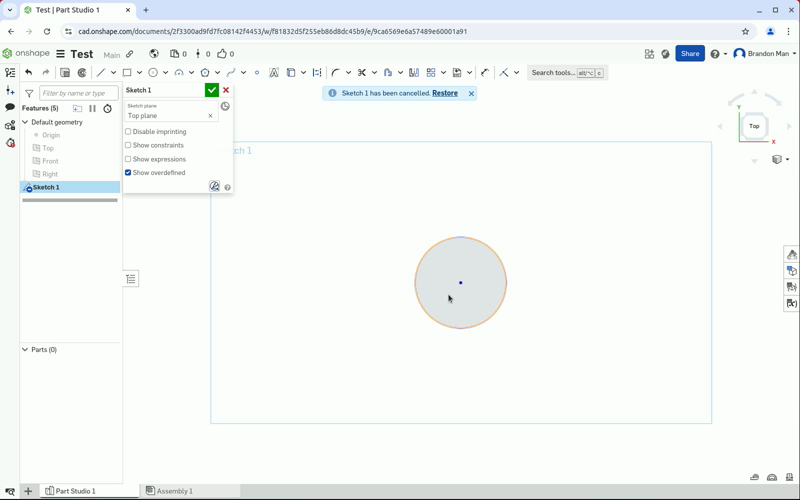
click(448, 294)
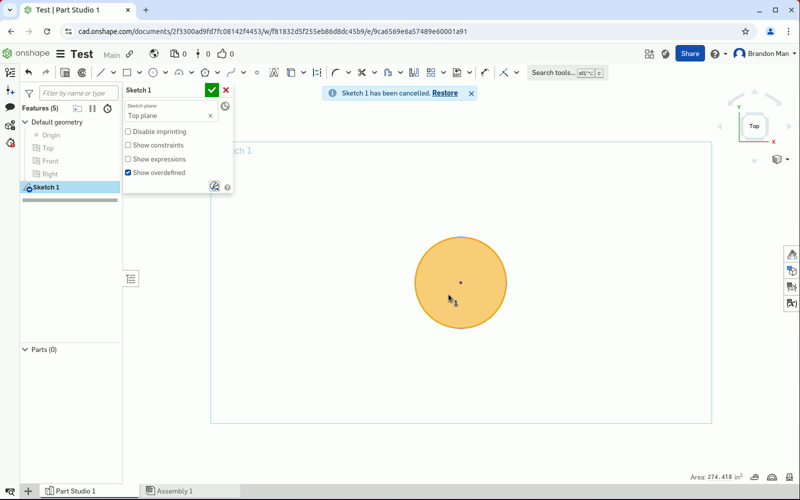
mouse_move(73, 352)
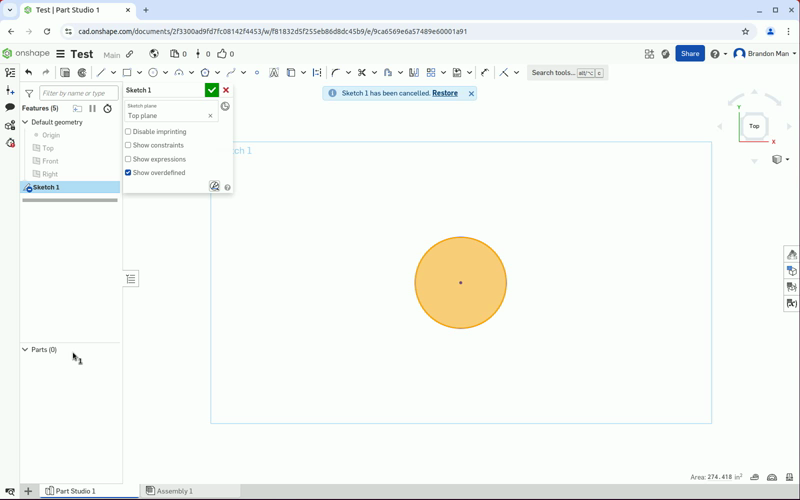
key(shift+y)
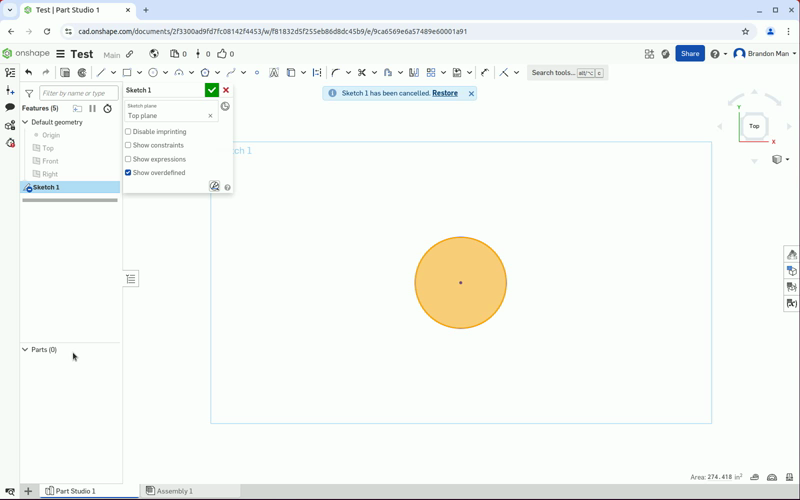
key(shift+e)
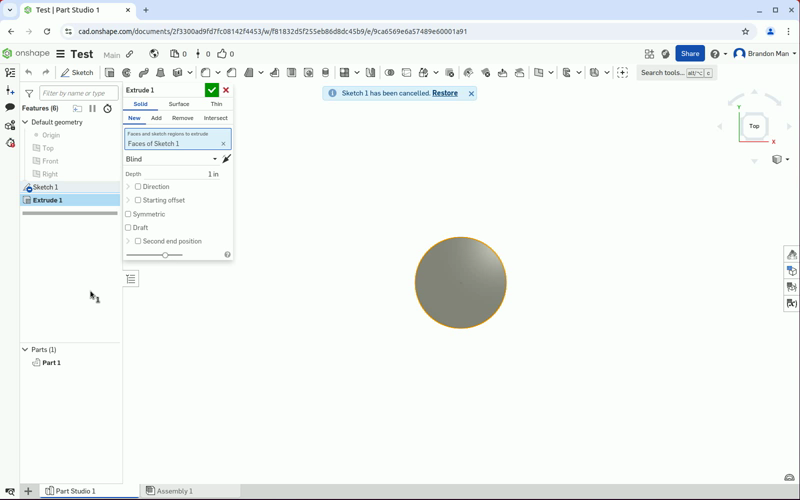
mouse_move(143, 106)
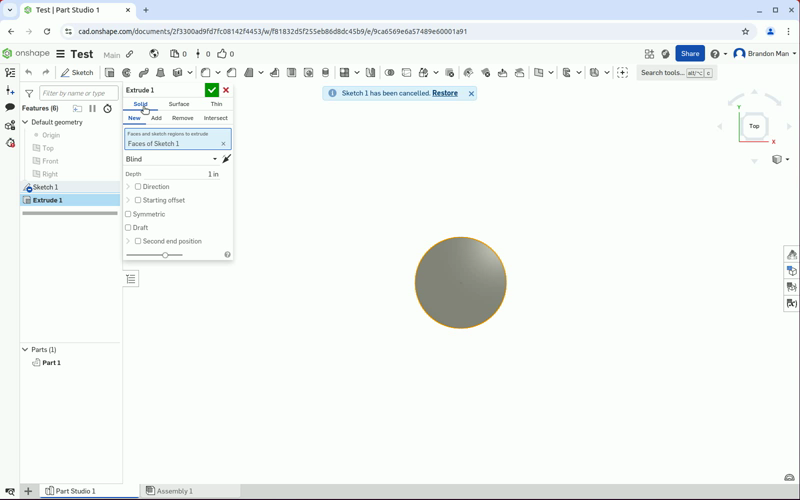
click(143, 106)
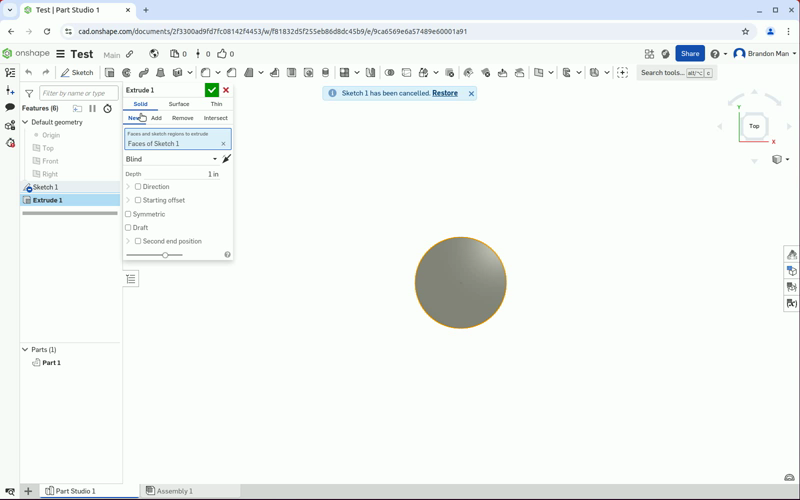
mouse_move(137, 120)
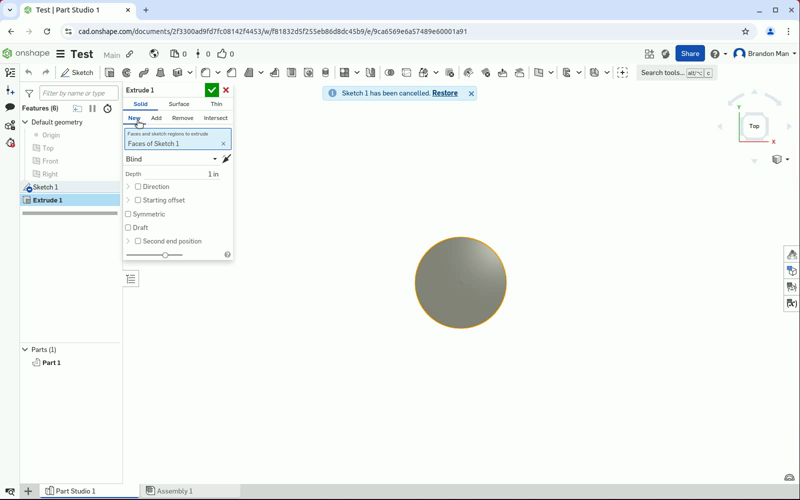
click(137, 120)
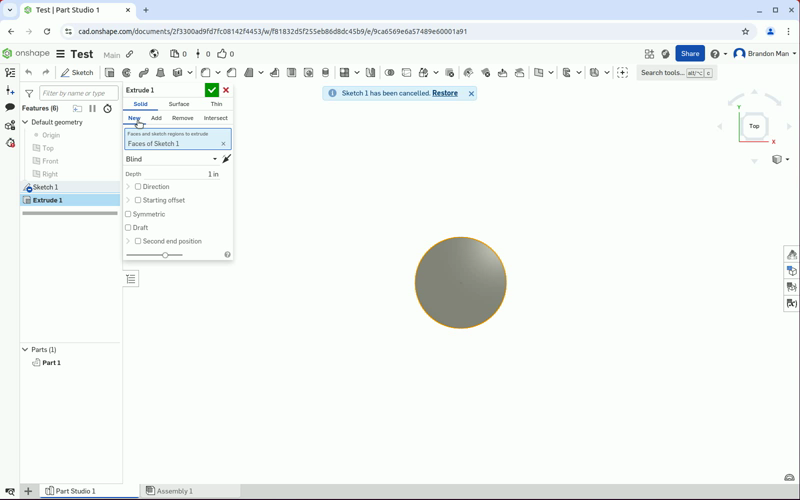
key(tab, 4)
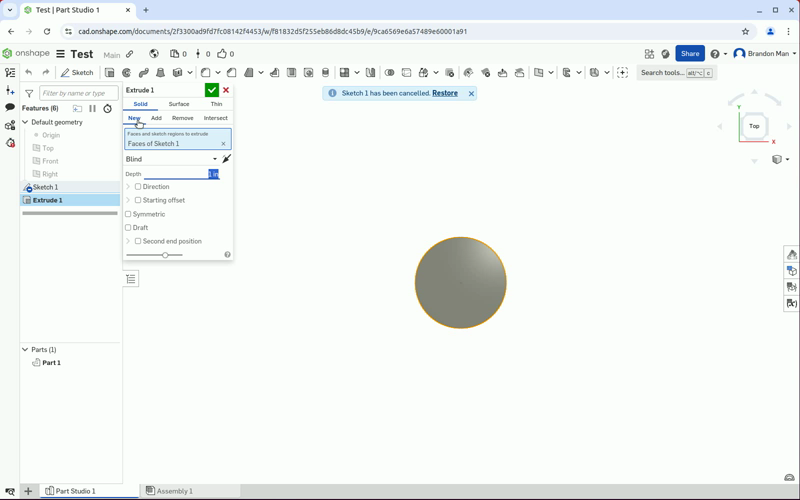
text(16.85)
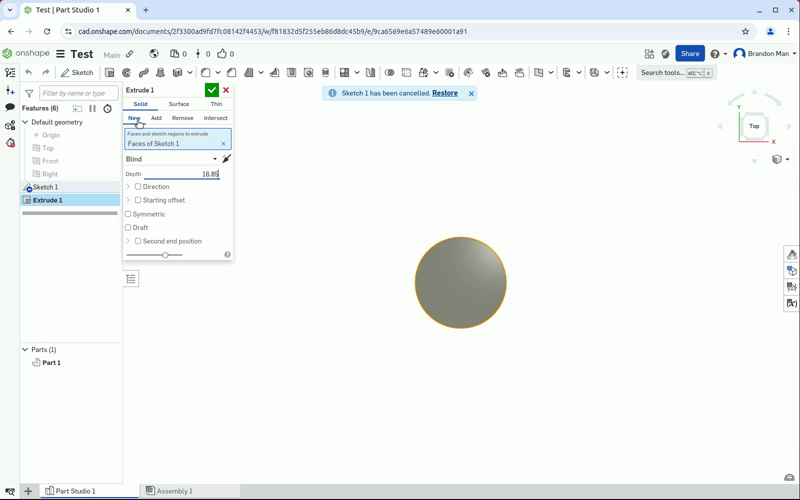
key(enter)
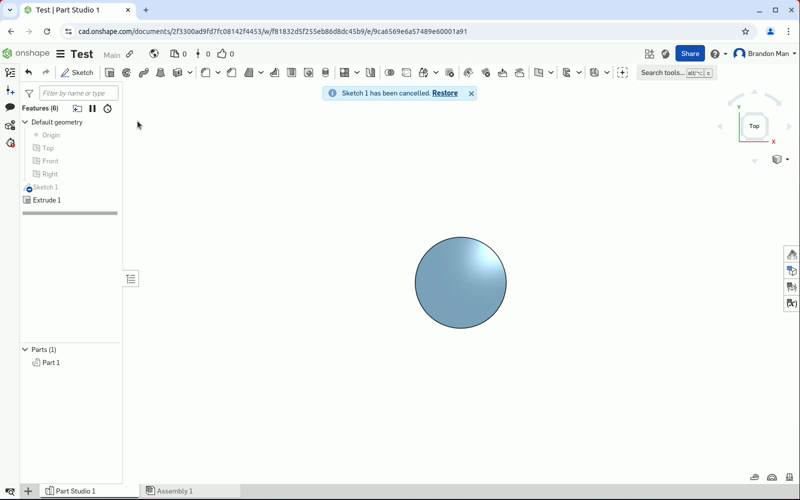
key(shift+h)
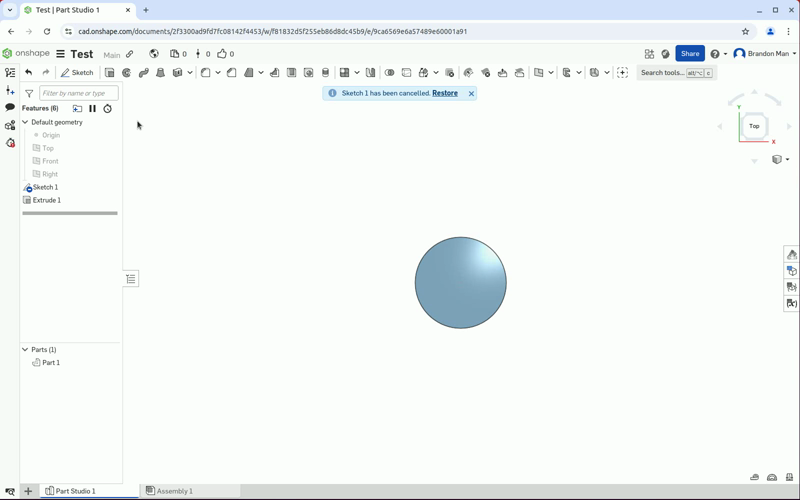
key(shift+h)
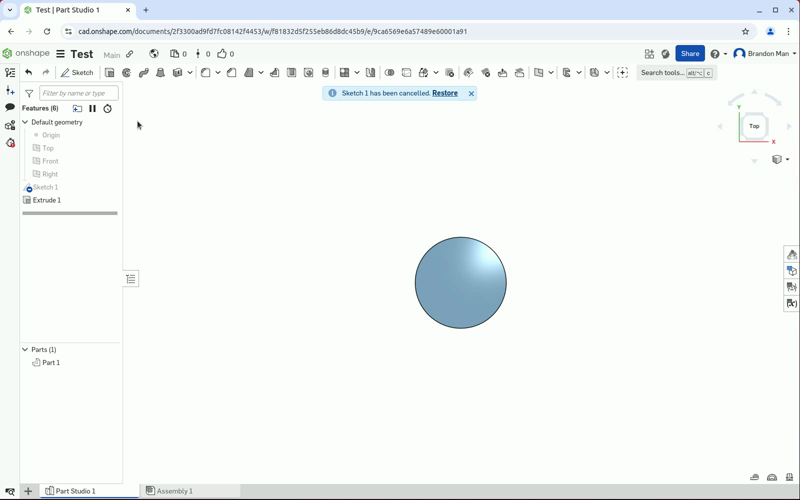
mouse_move(73, 189)
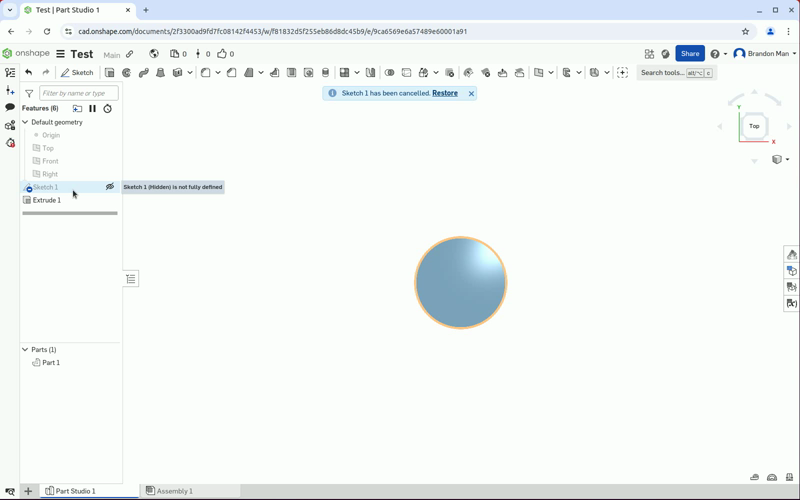
click(73, 189)
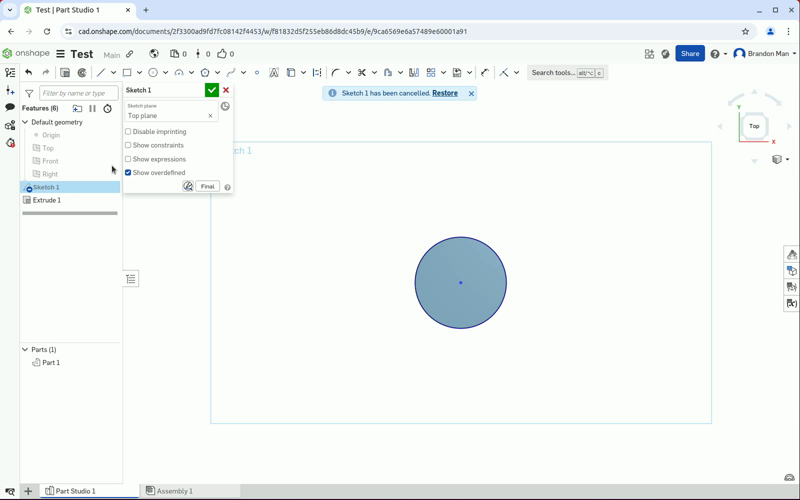
mouse_move(229, 92)
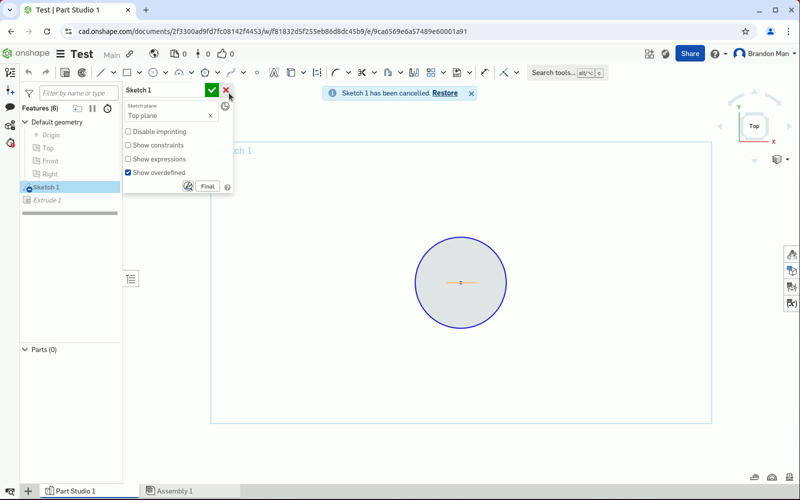
click(229, 92)
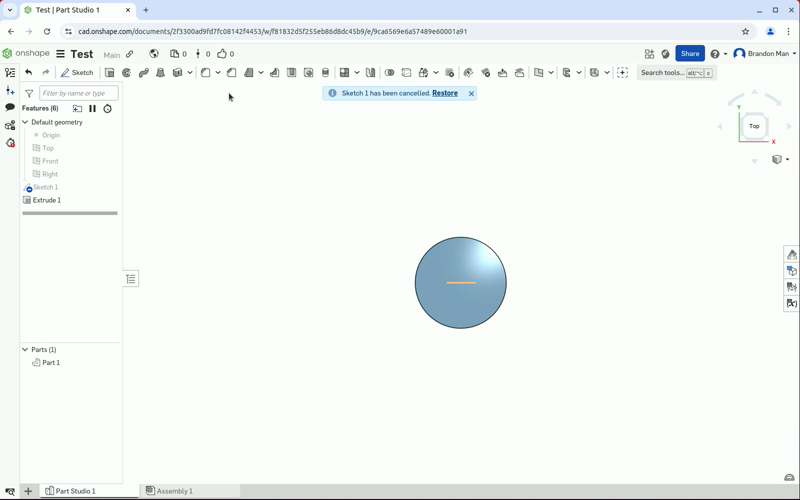
mouse_move(541, 75)
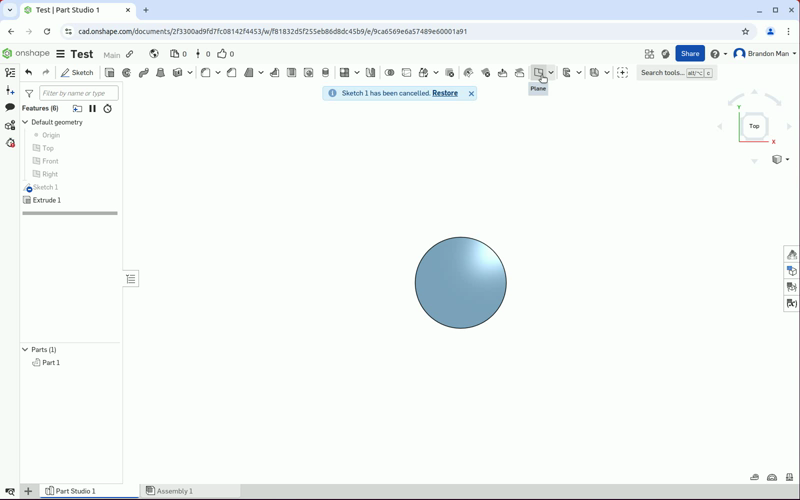
click(541, 75)
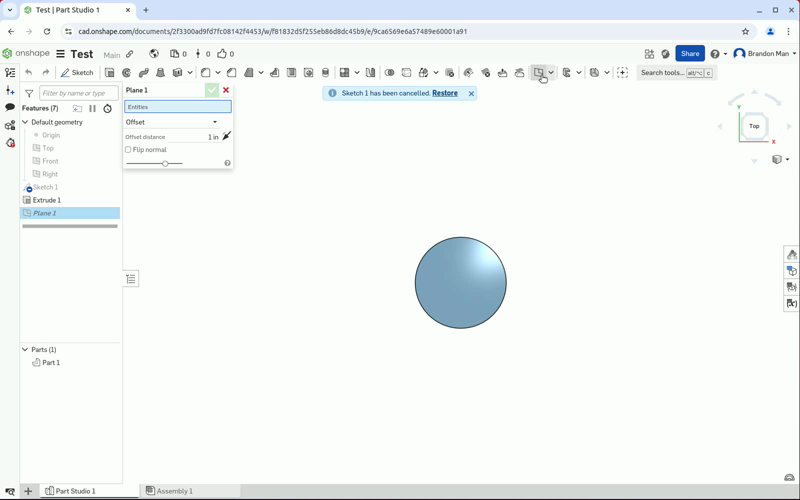
mouse_move(73, 150)
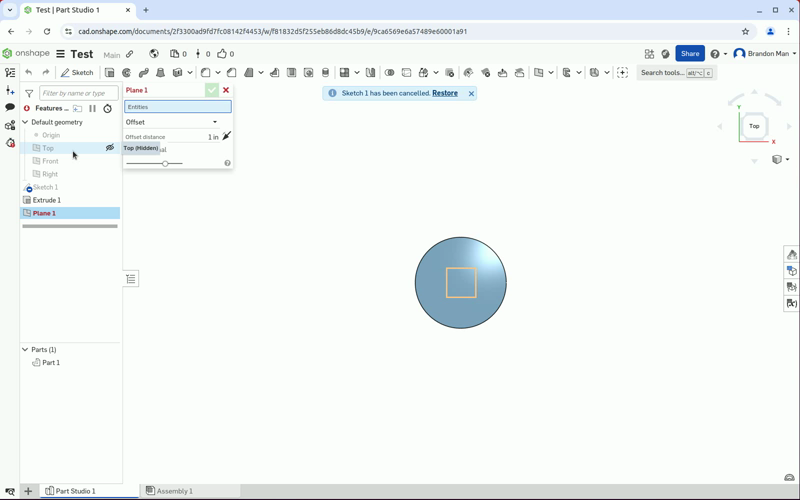
click(73, 150)
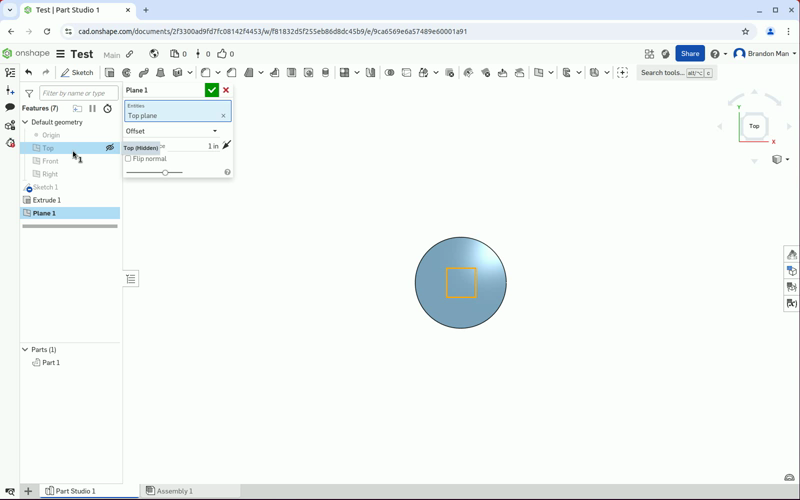
key(tab, 2)
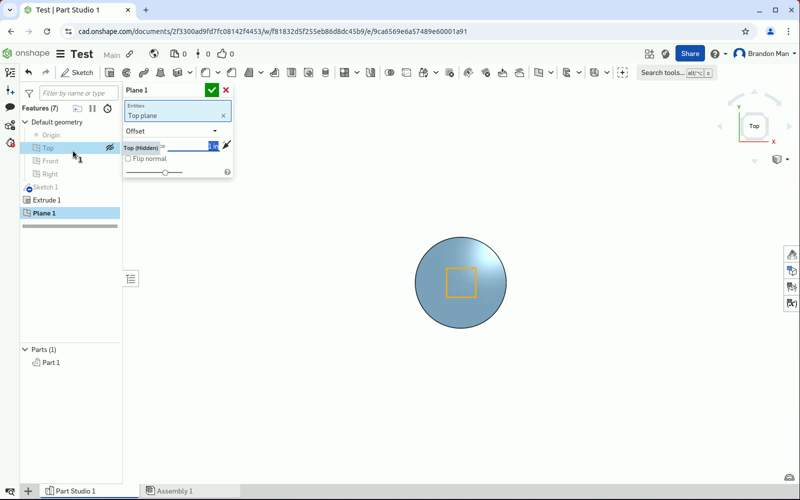
text(16.854)
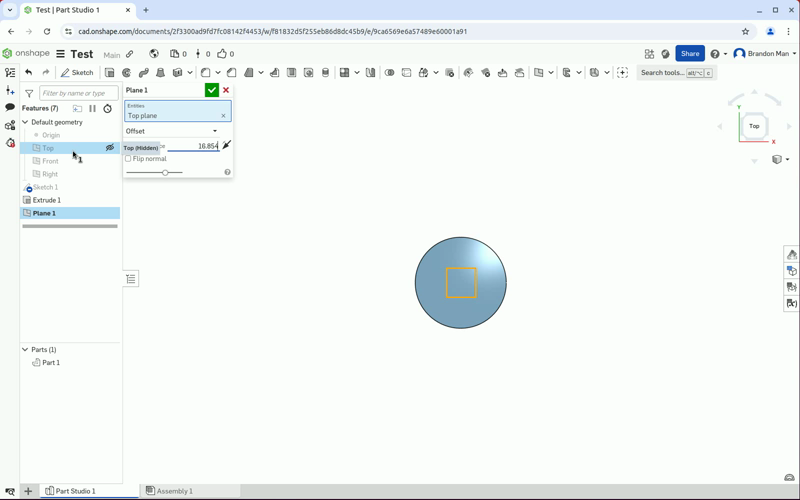
key(enter, 2)
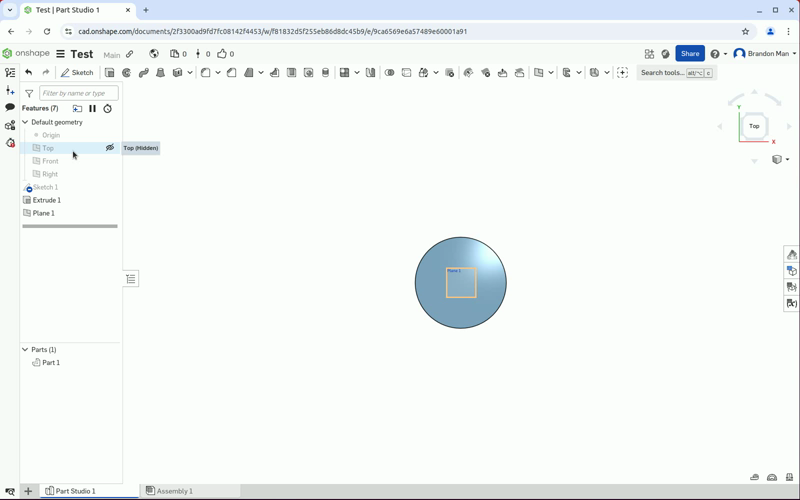
key(shift+s)
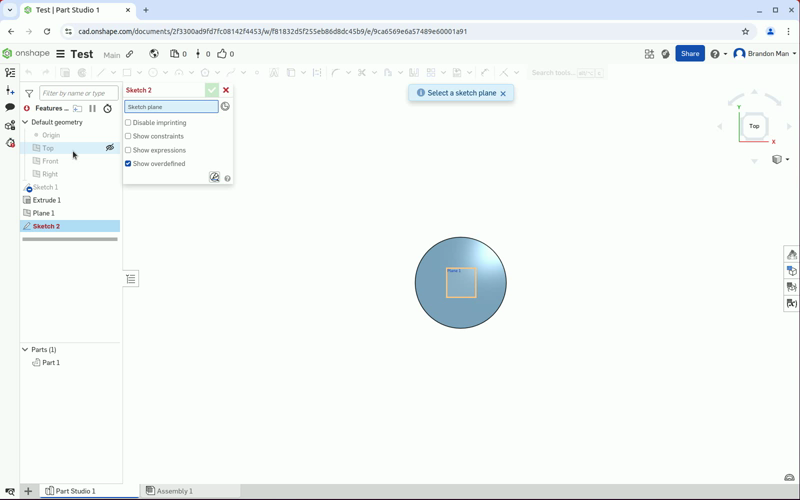
mouse_move(73, 215)
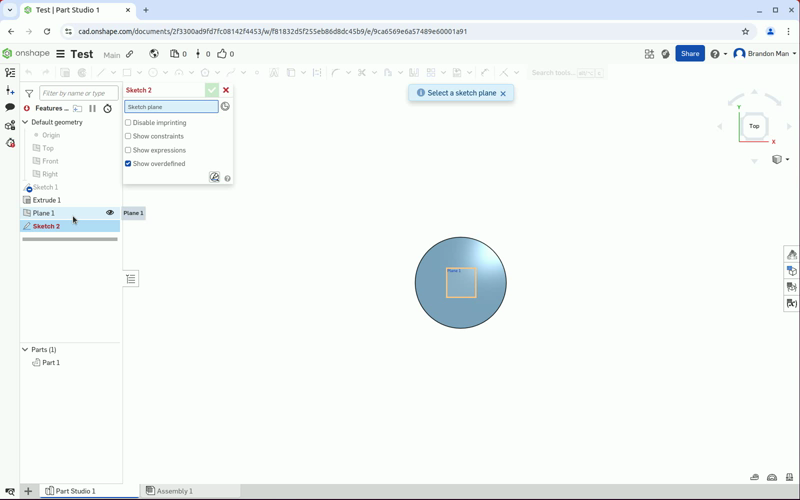
click(73, 215)
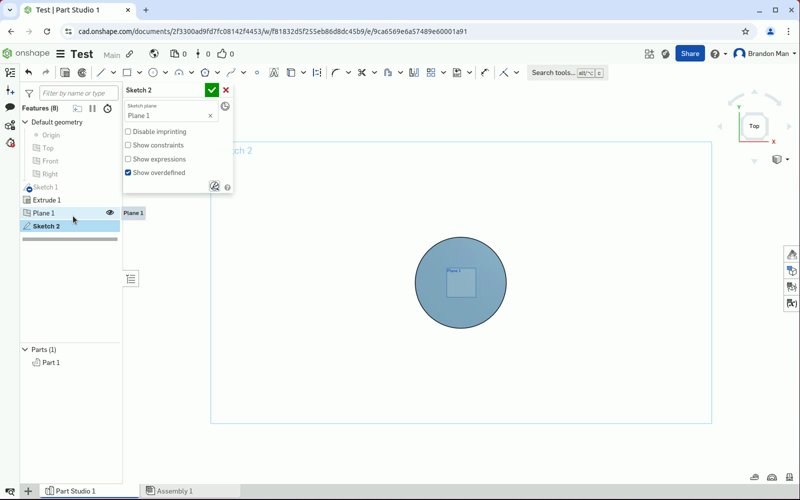
mouse_move(73, 352)
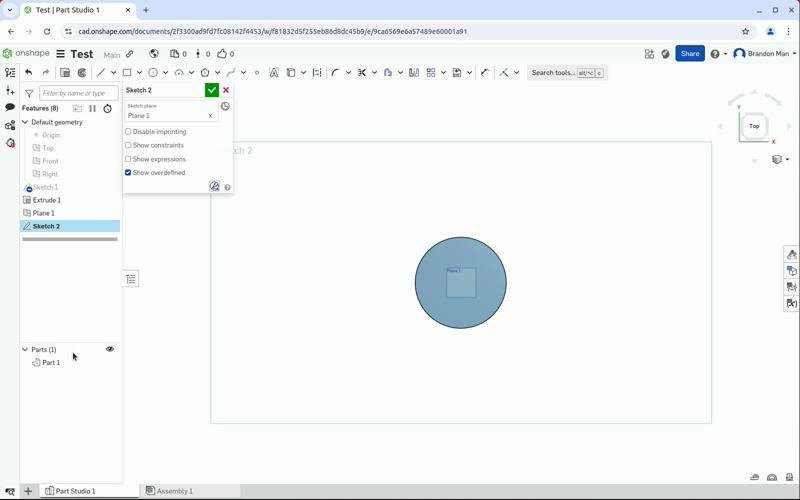
key(y)
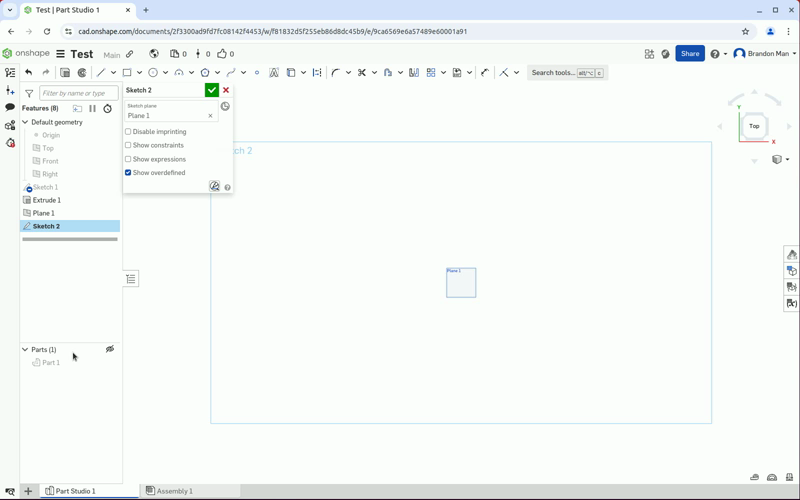
key(c)
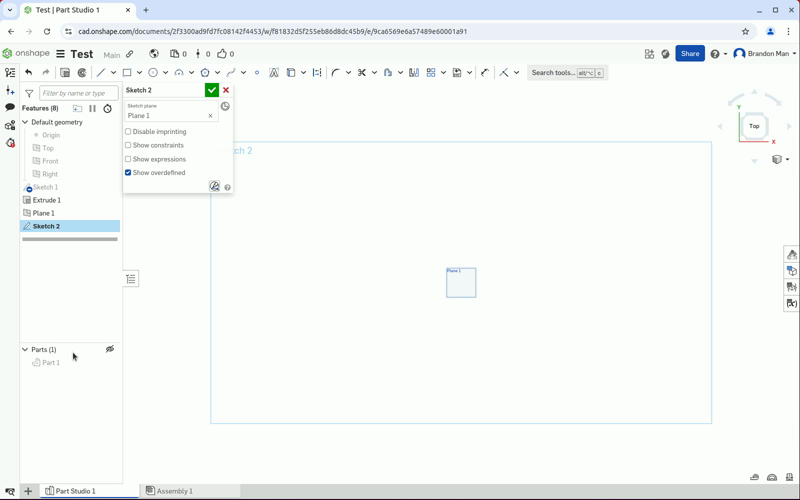
key_down(shift)
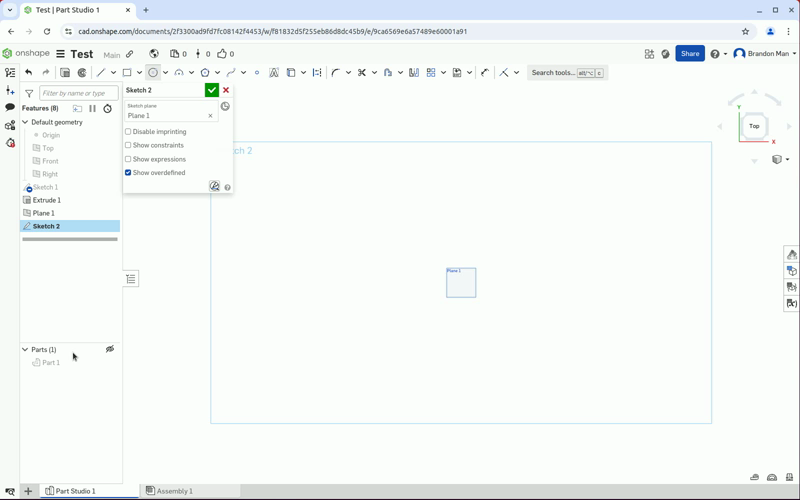
mouse_move(461, 282)
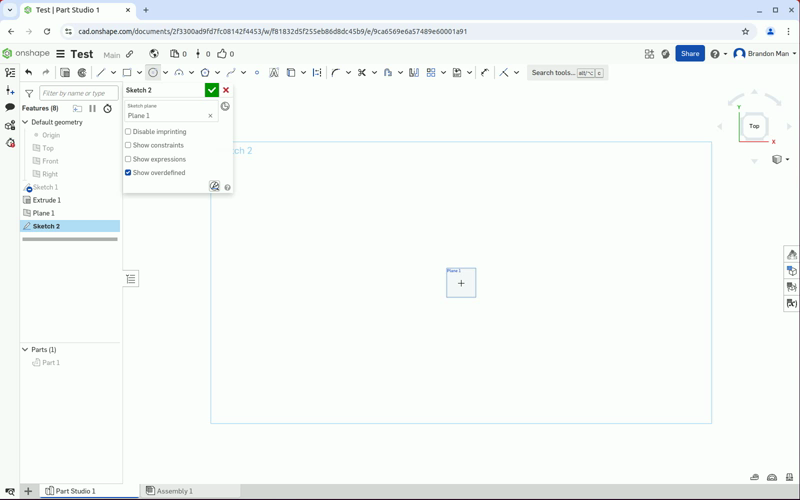
click(461, 282)
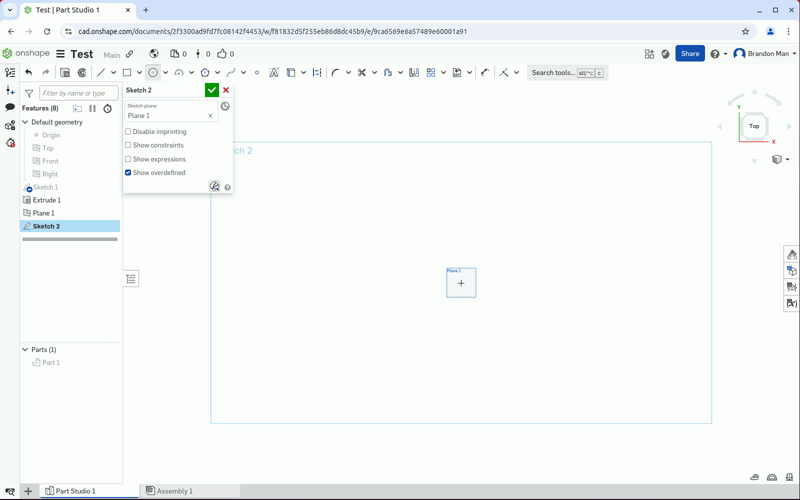
key_up(shift)
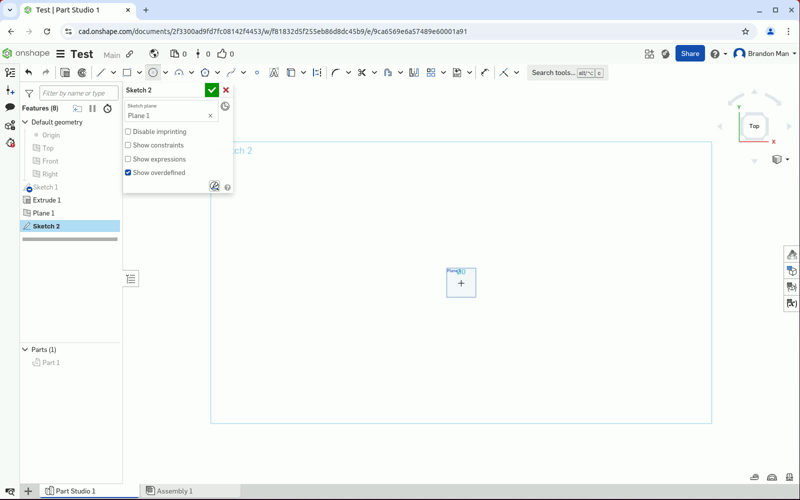
mouse_move(468, 282)
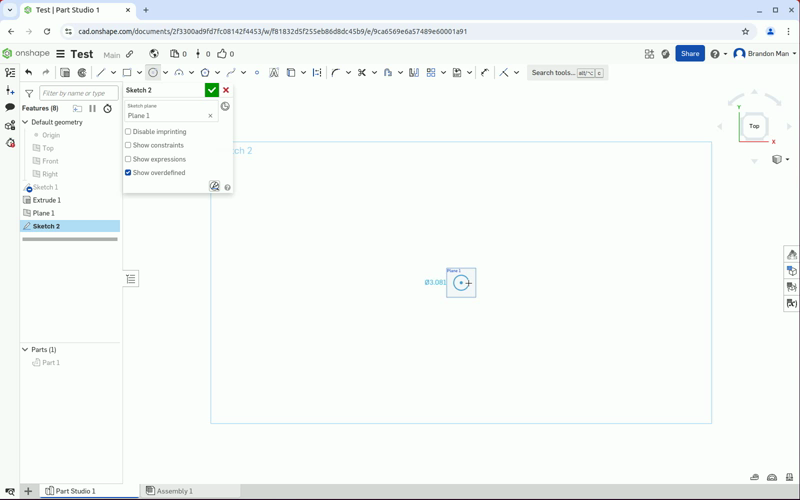
click(468, 282)
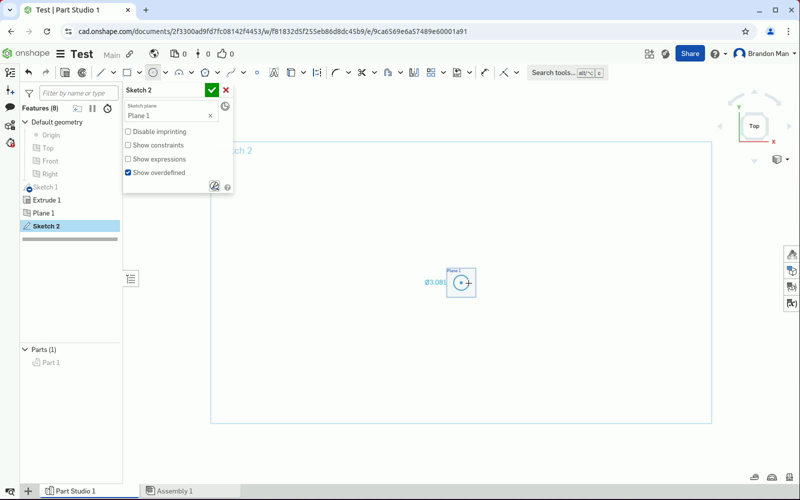
key(esc)
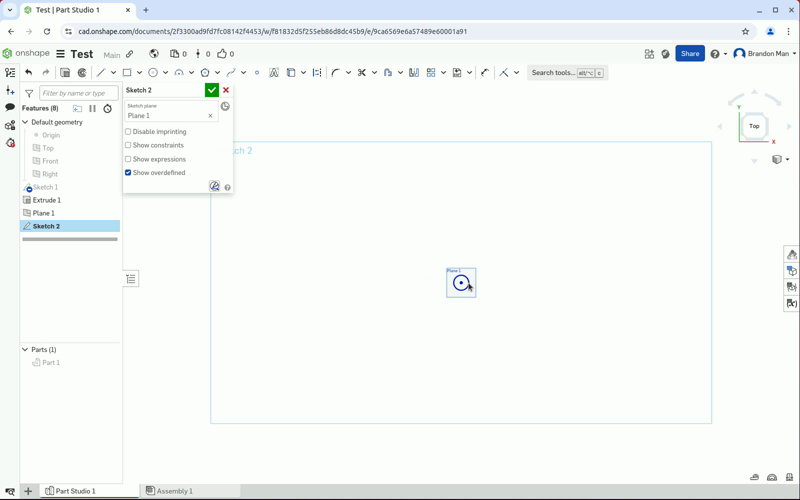
mouse_move(457, 282)
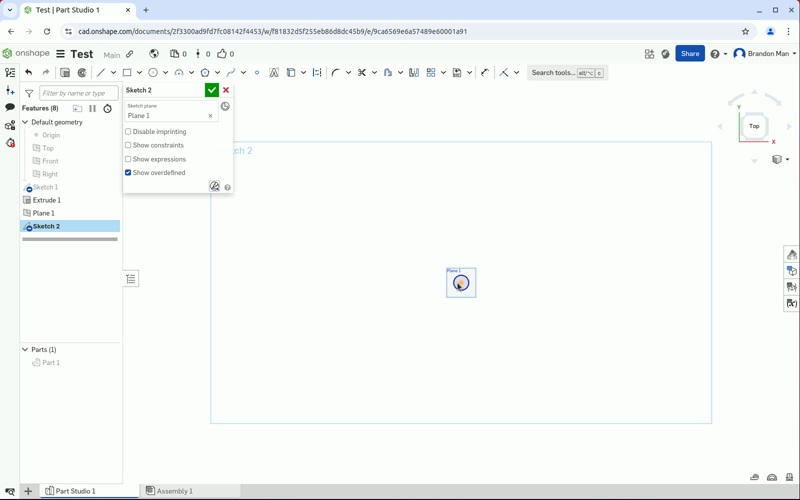
scroll(6)
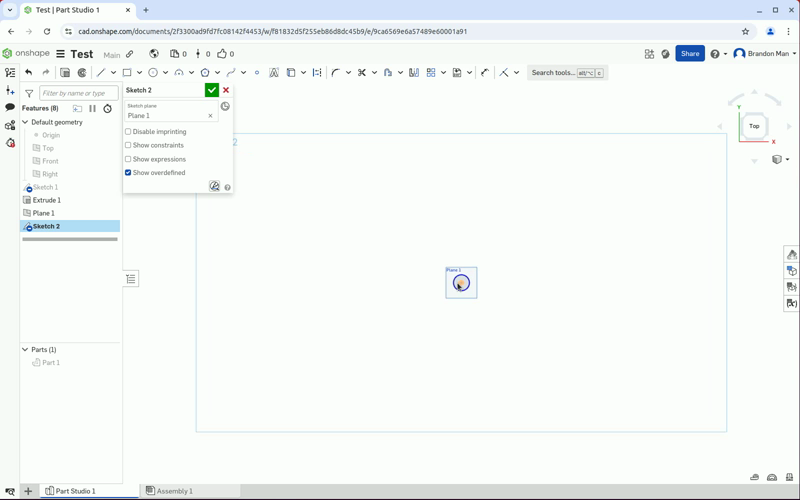
scroll(6)
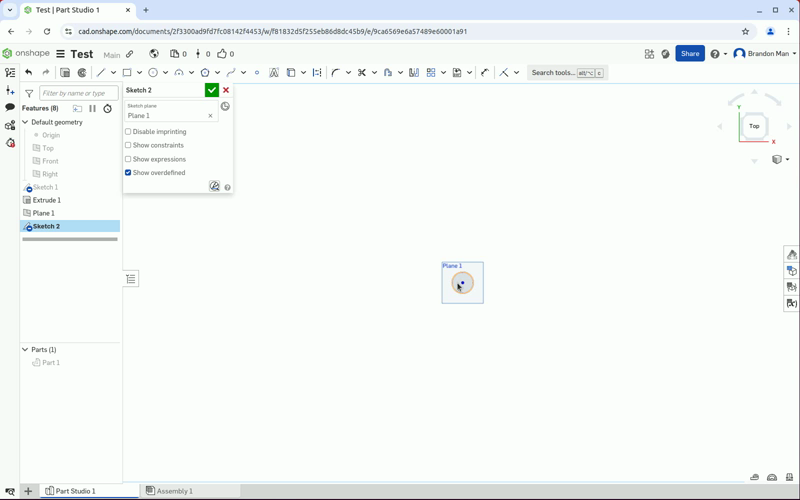
scroll(6)
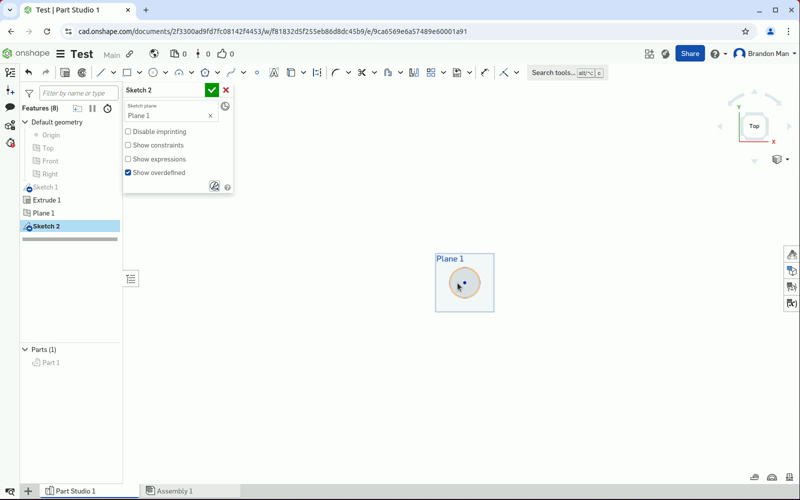
scroll(6)
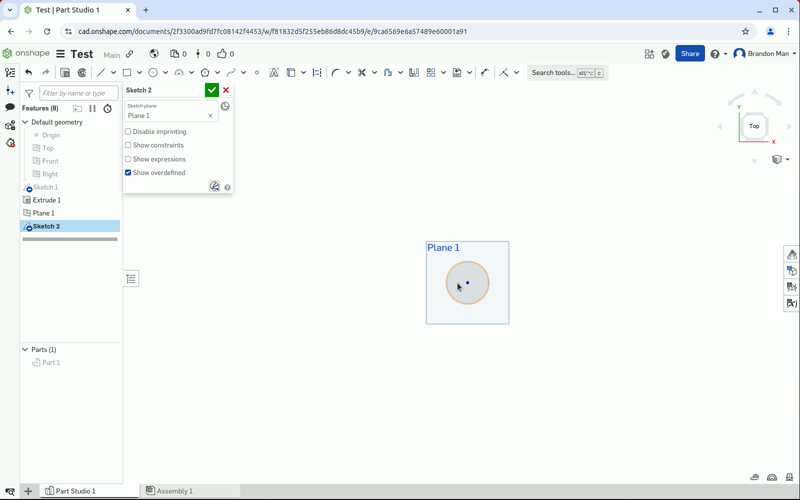
scroll(6)
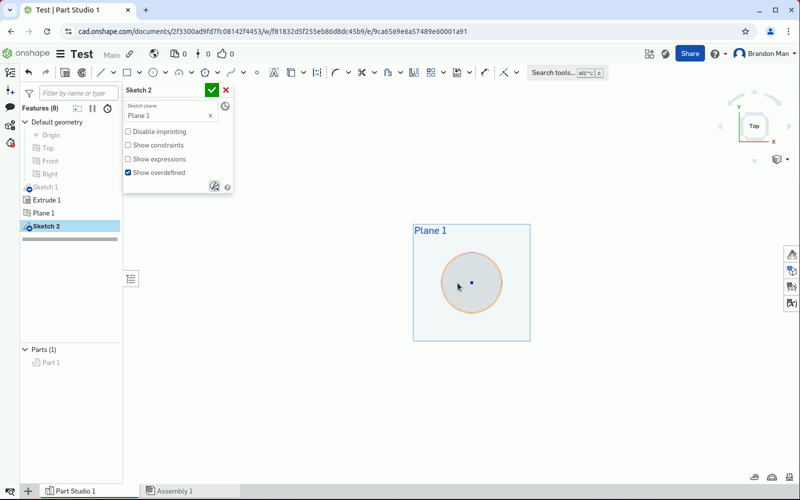
scroll(6)
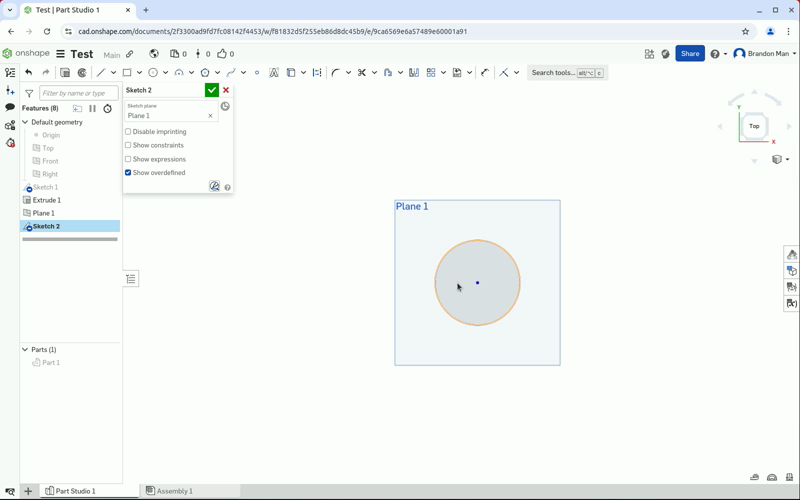
scroll(6)
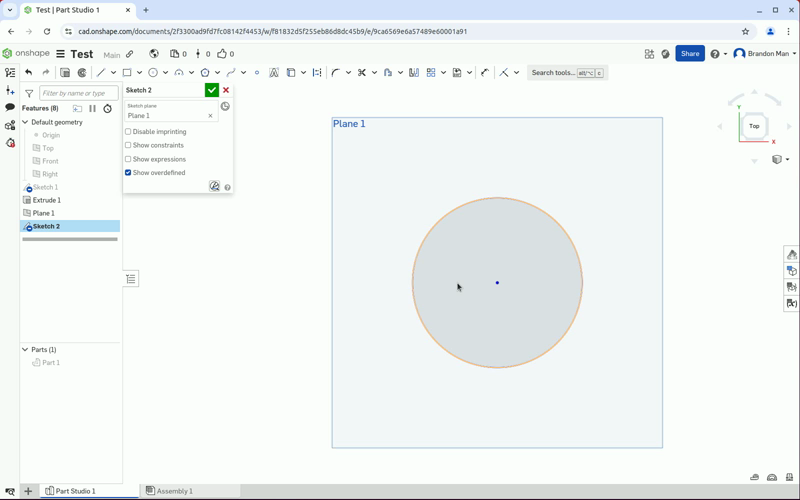
click(457, 282)
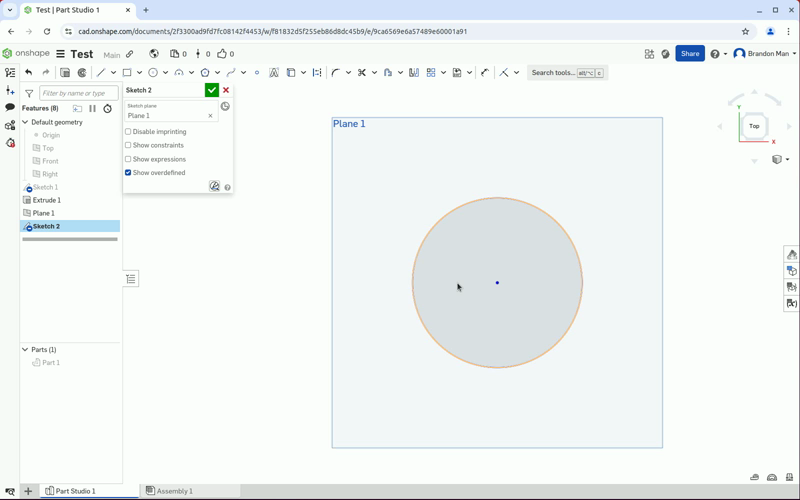
scroll(-6)
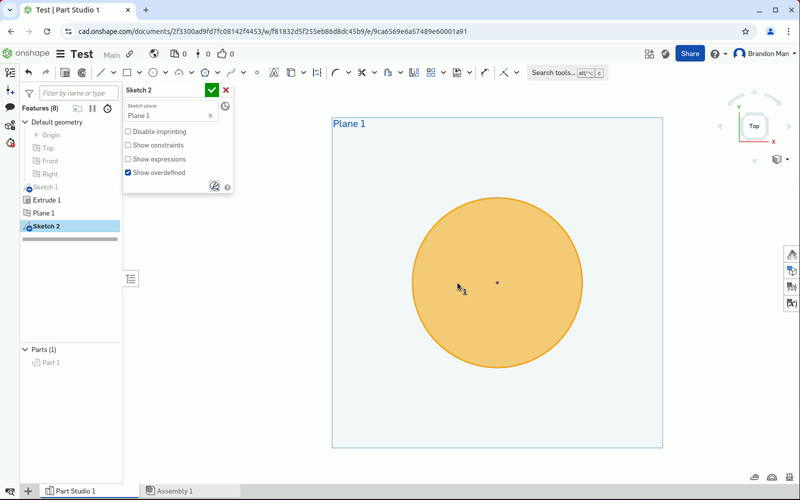
scroll(-6)
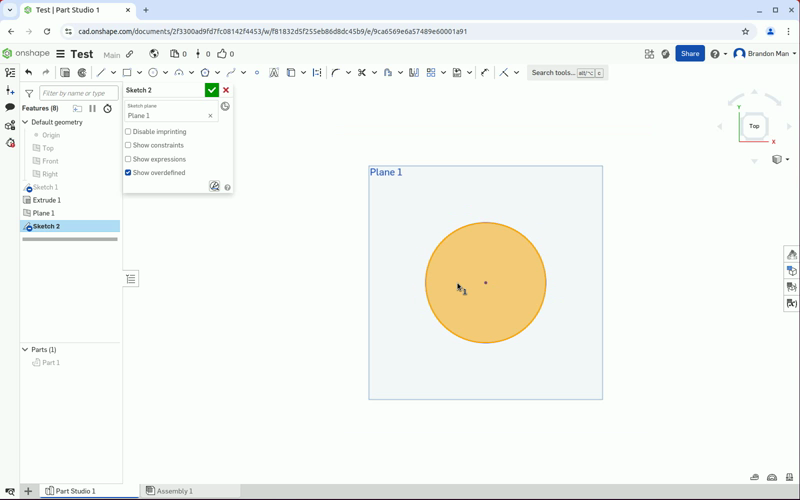
scroll(-6)
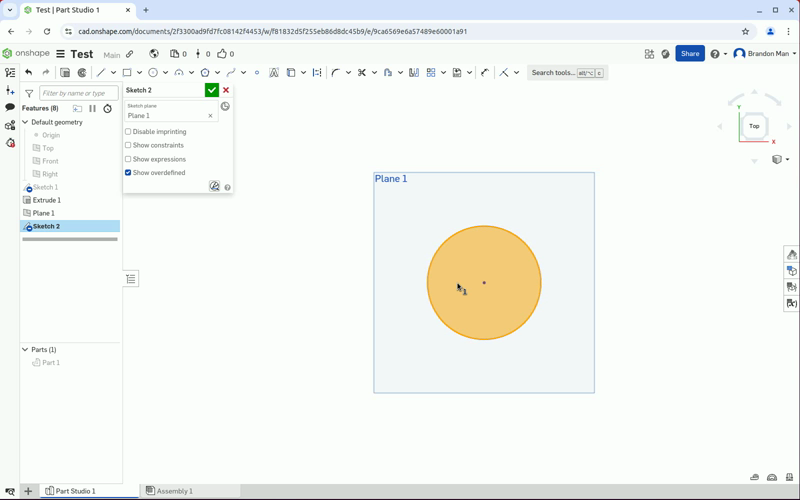
scroll(-6)
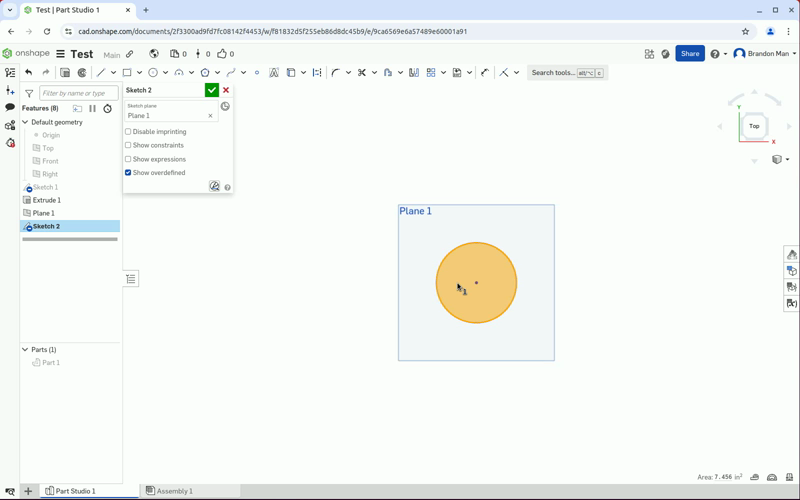
scroll(-6)
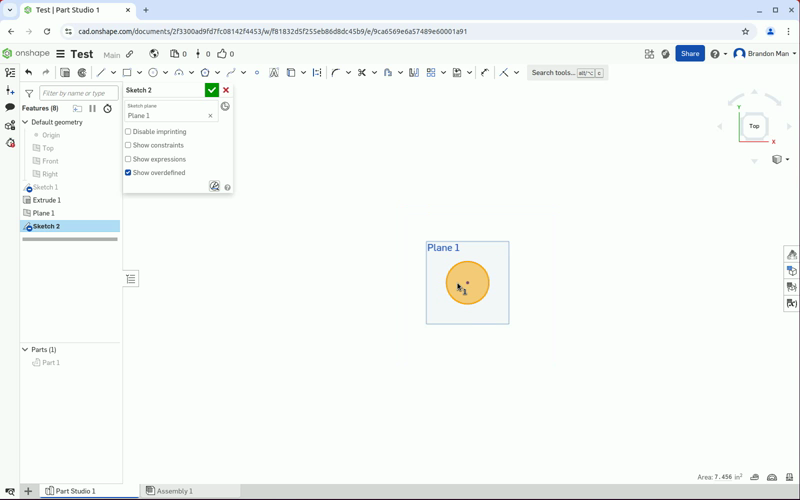
scroll(-6)
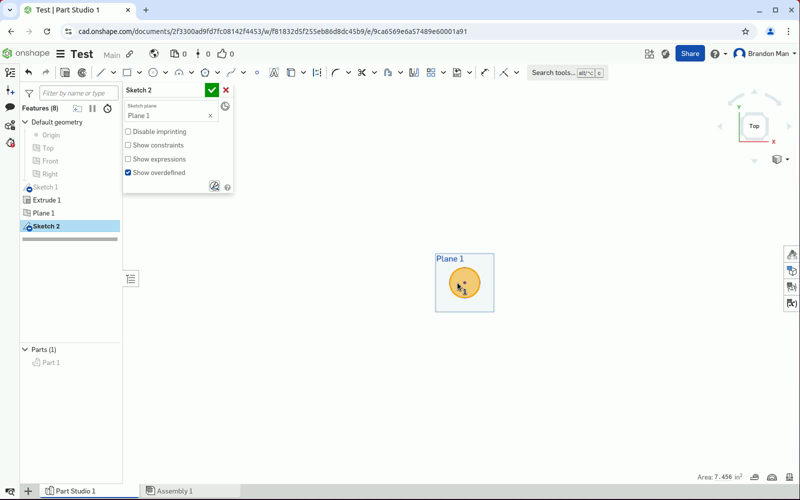
scroll(-6)
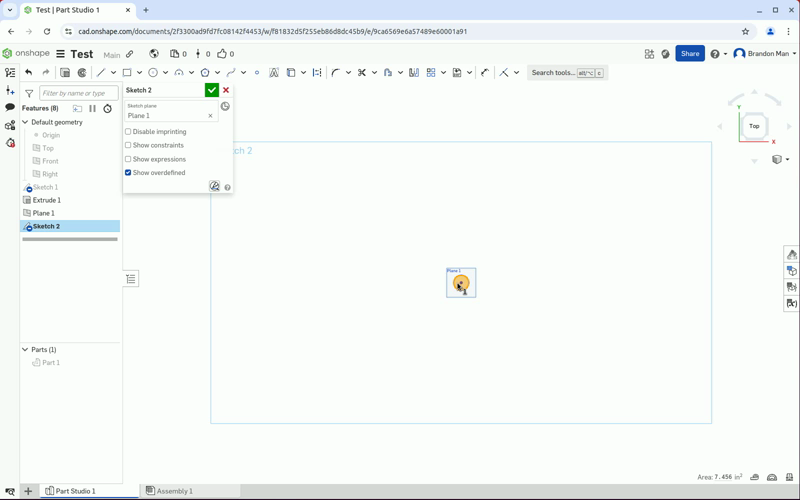
mouse_move(73, 352)
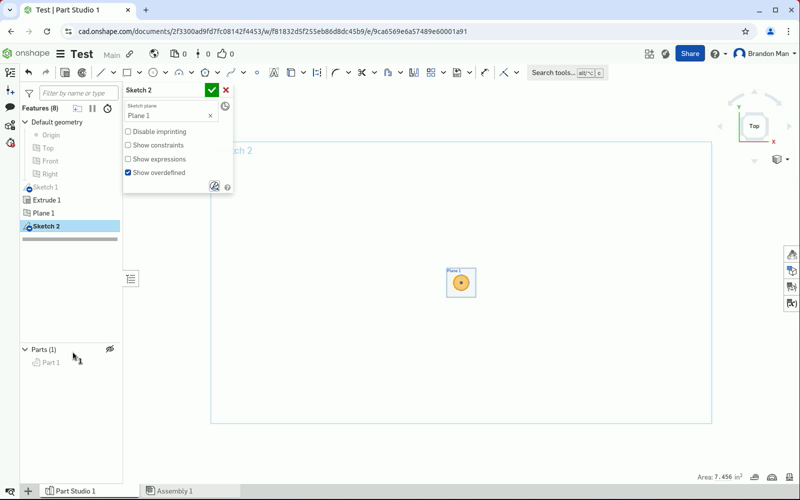
key(shift+y)
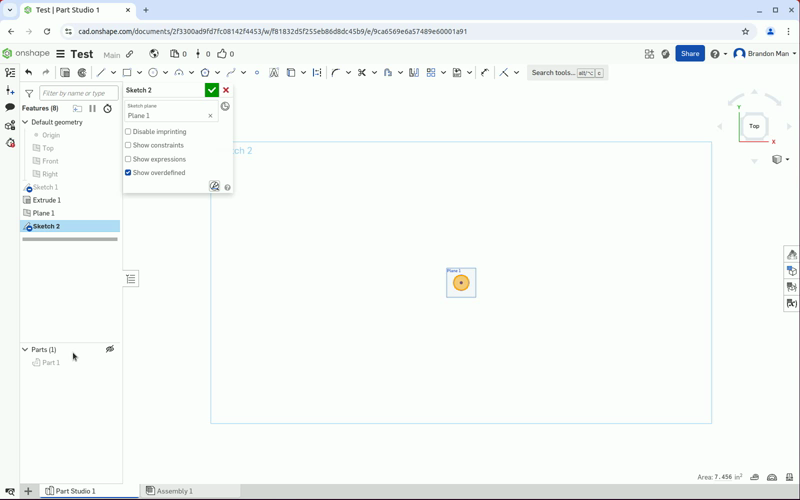
key(shift+e)
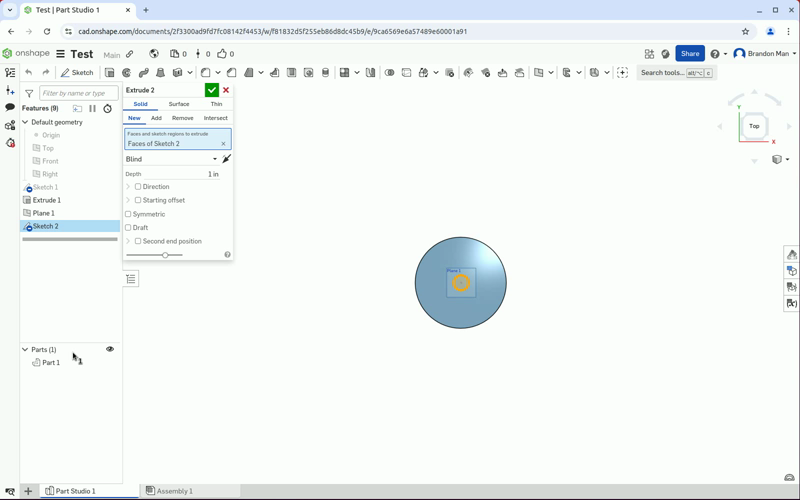
mouse_move(143, 106)
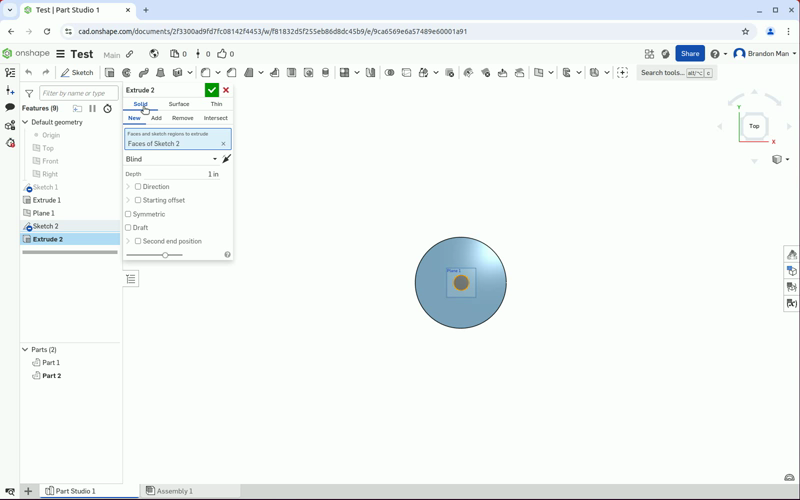
click(143, 106)
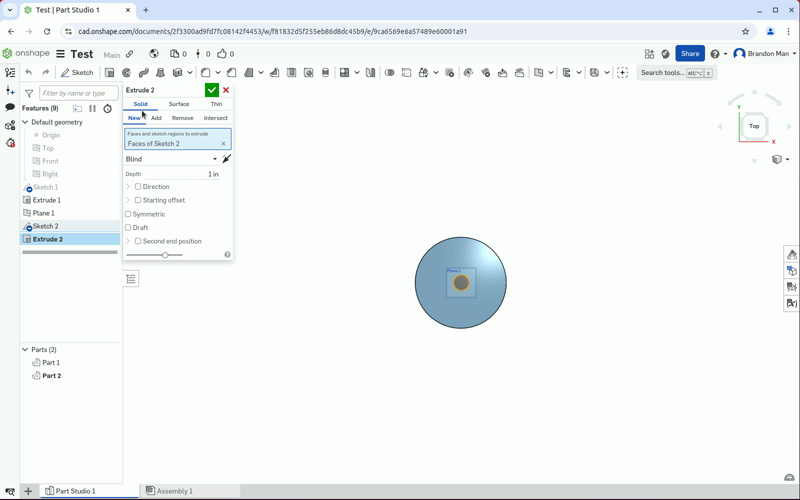
mouse_move(137, 120)
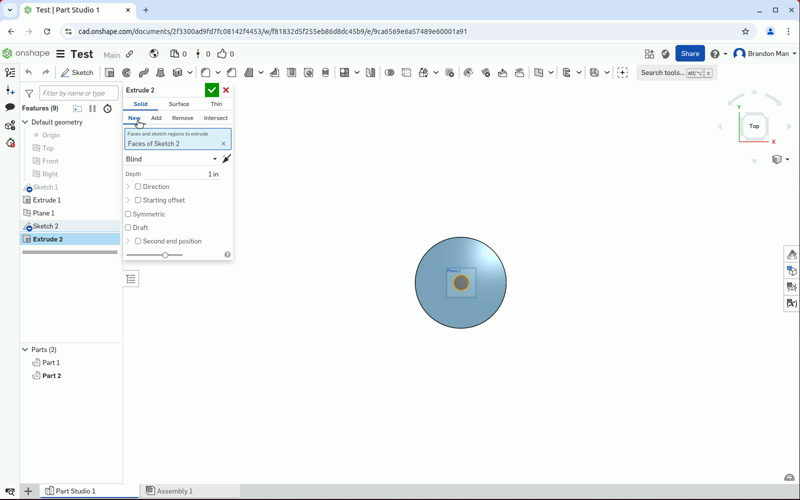
click(137, 120)
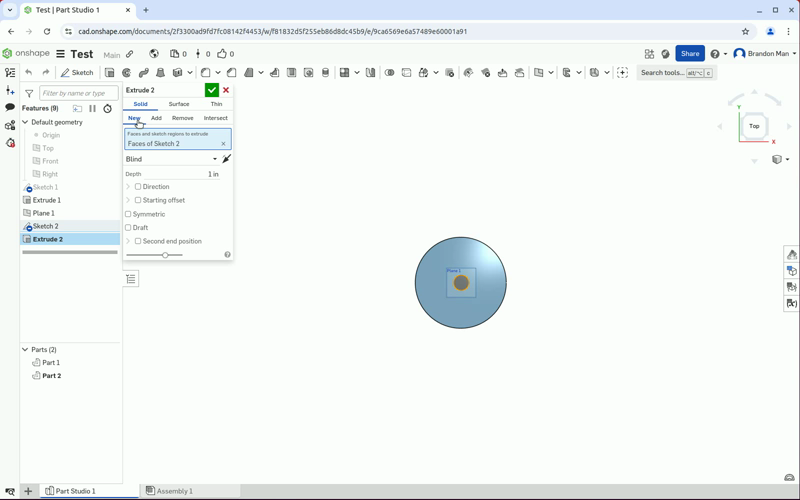
key(tab, 4)
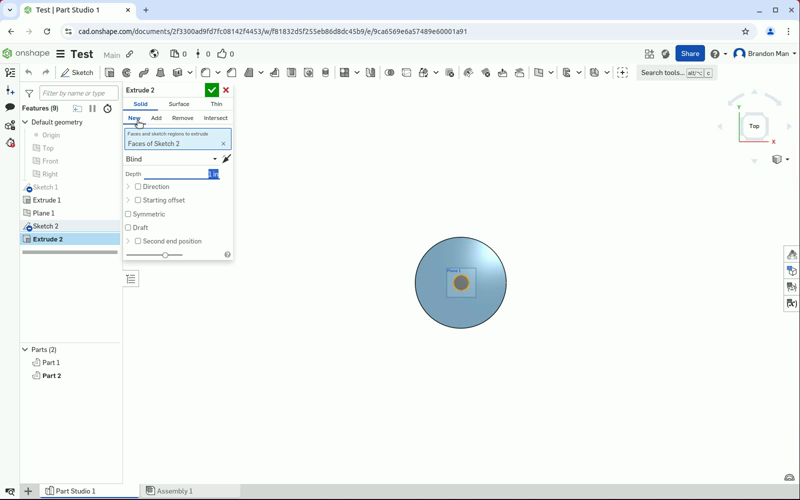
text(6.258)
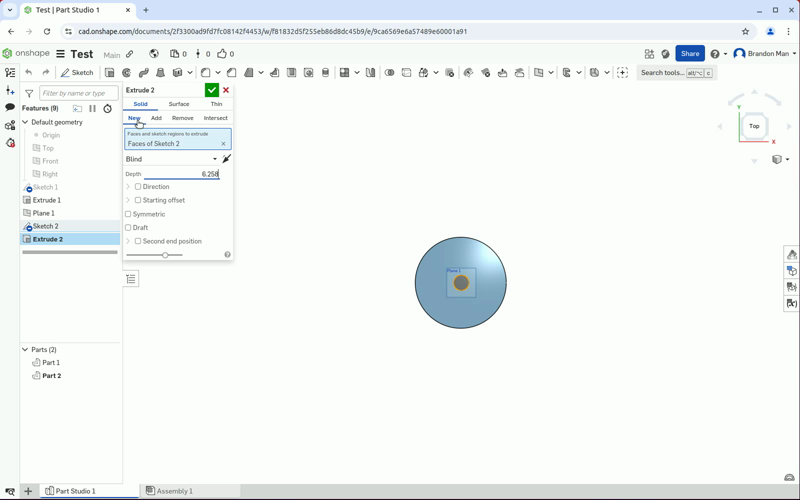
key(enter)
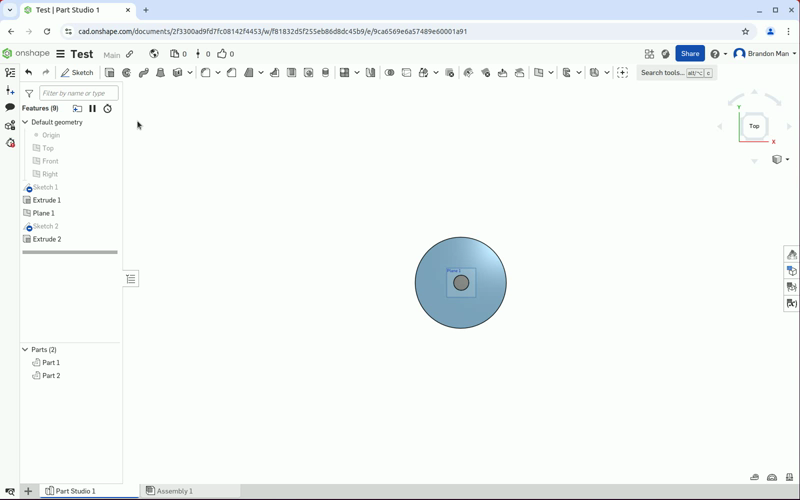
key(shift+h)
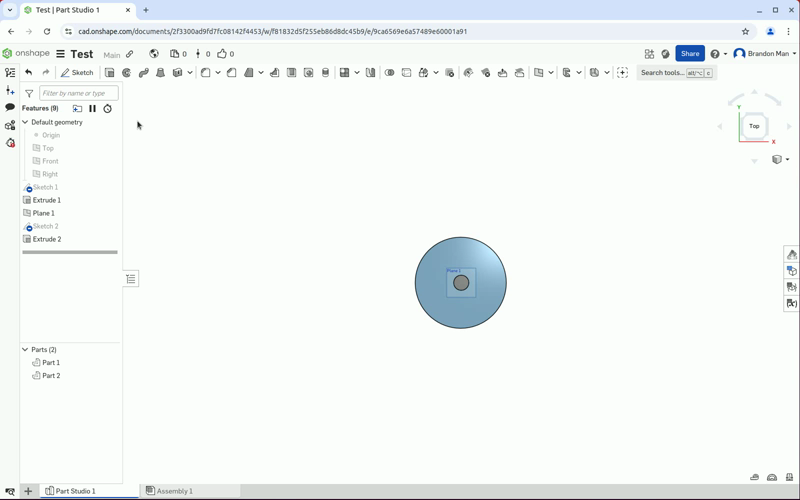
key(shift+h)
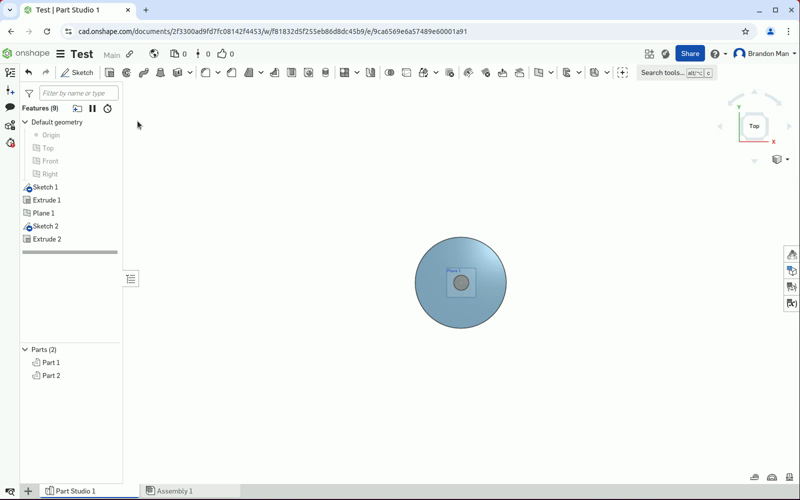
key(shift+7)
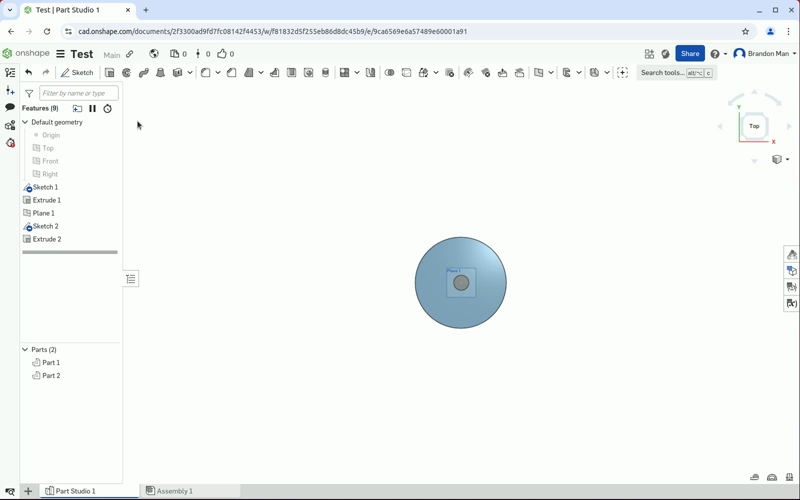
key(up, 3)
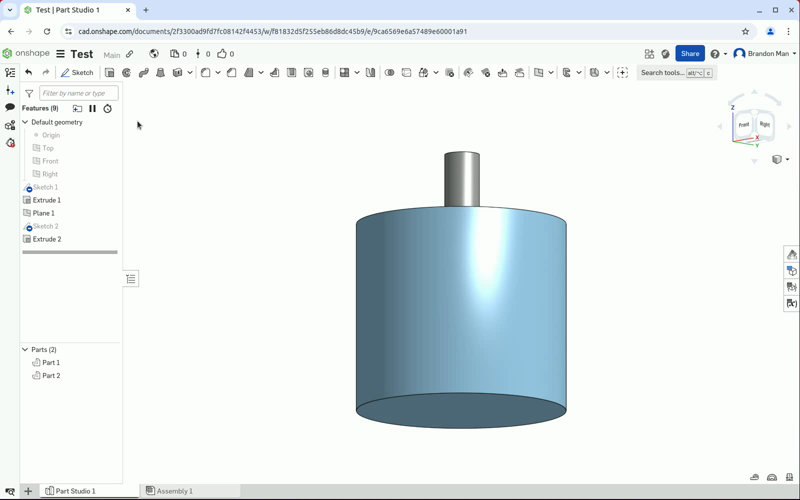
key(left, 3)
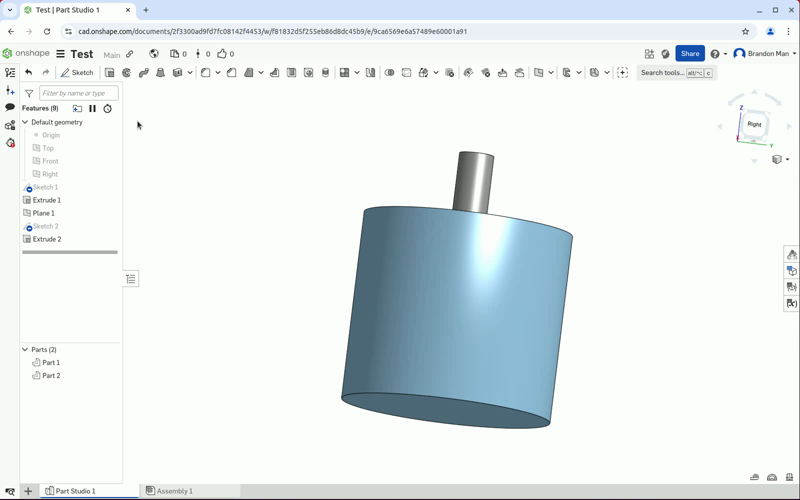
key(right, 3)
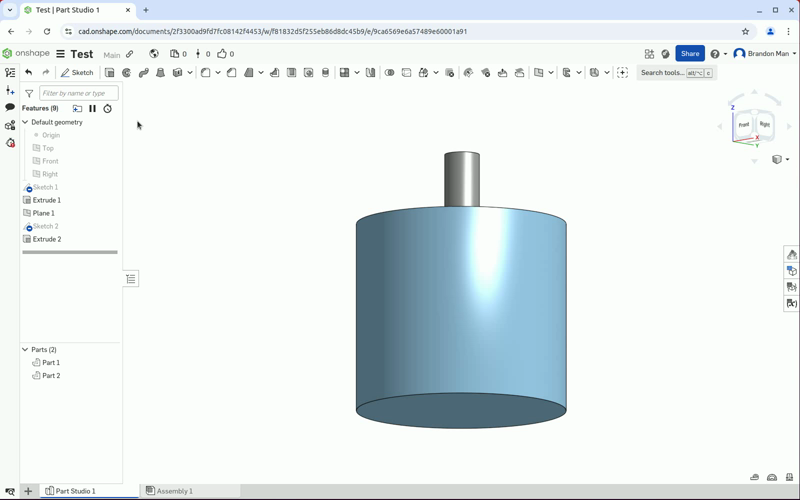
key(down, 3)
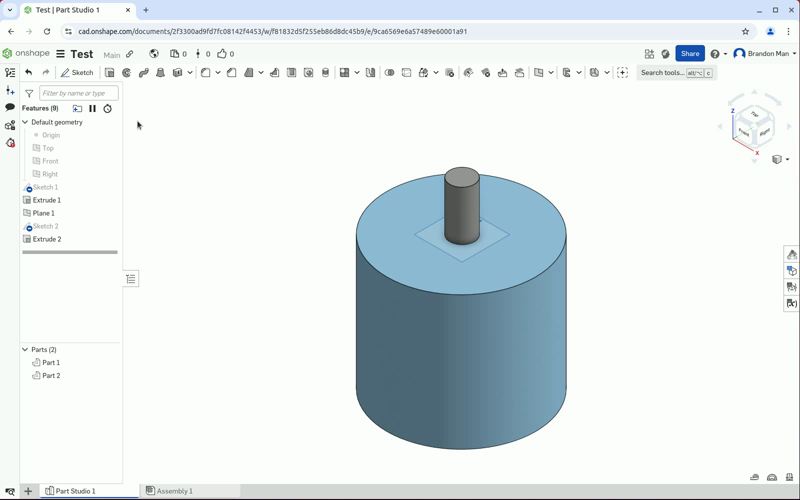
mouse_move(73, 189)
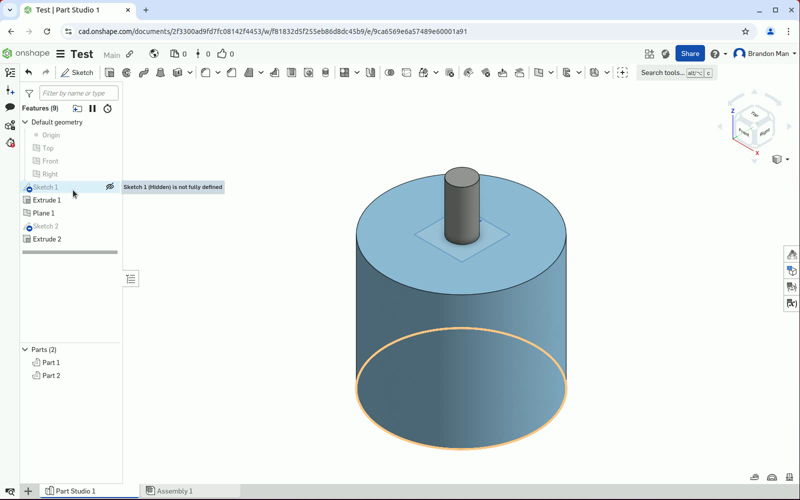
click(73, 189)